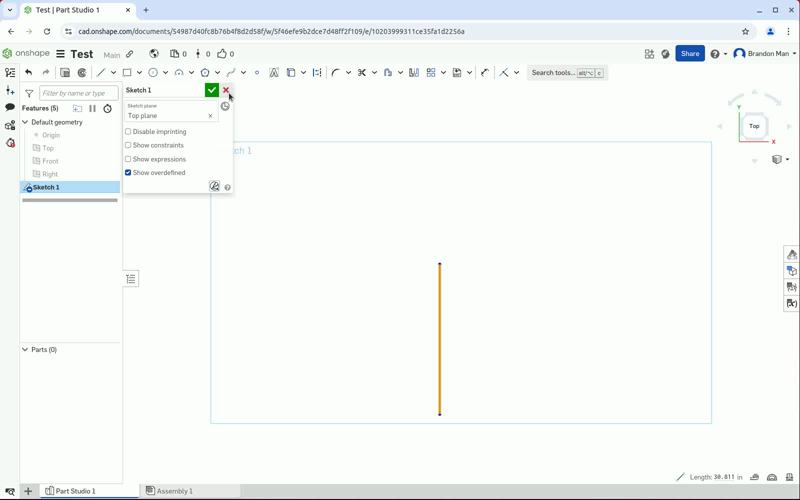
key(shift+h)
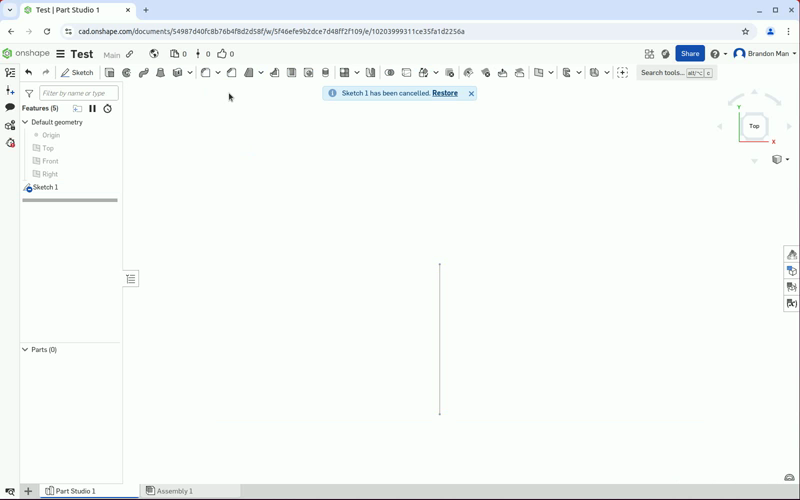
key(shift+s)
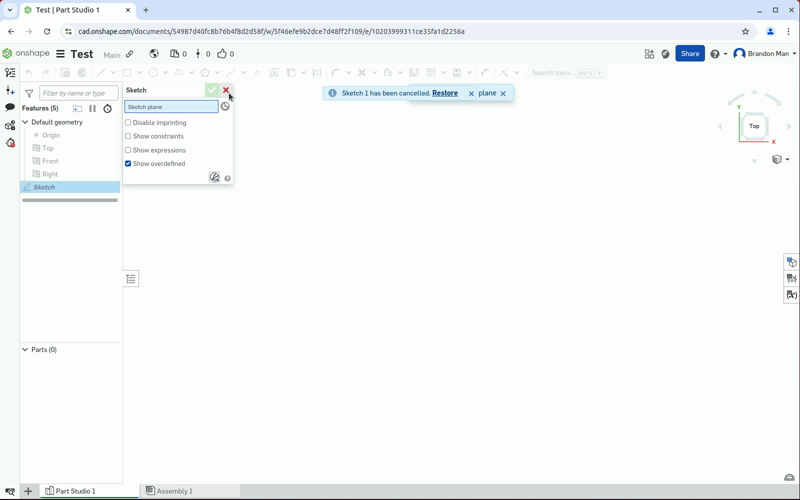
mouse_move(73, 150)
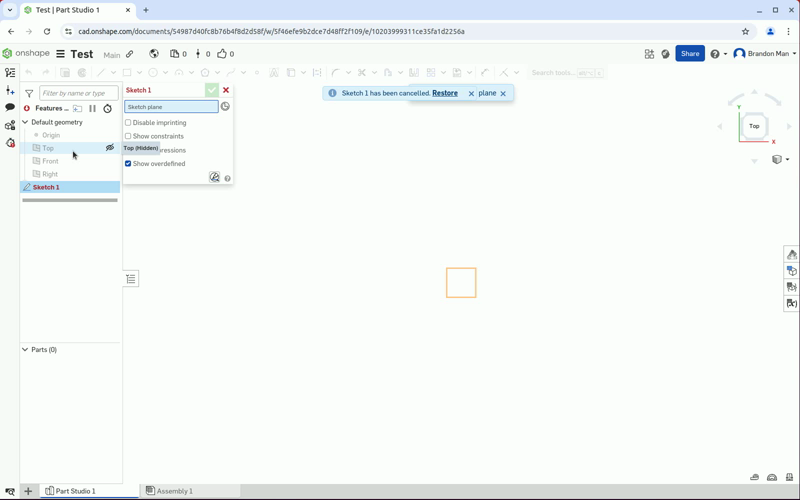
click(73, 150)
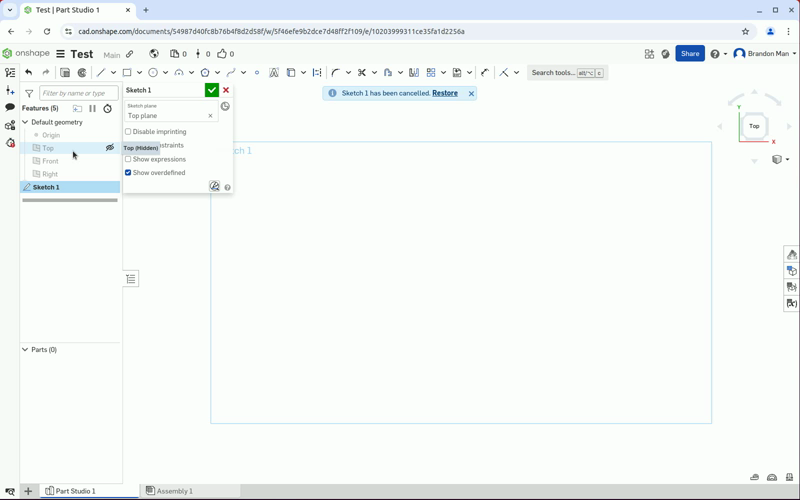
mouse_move(73, 352)
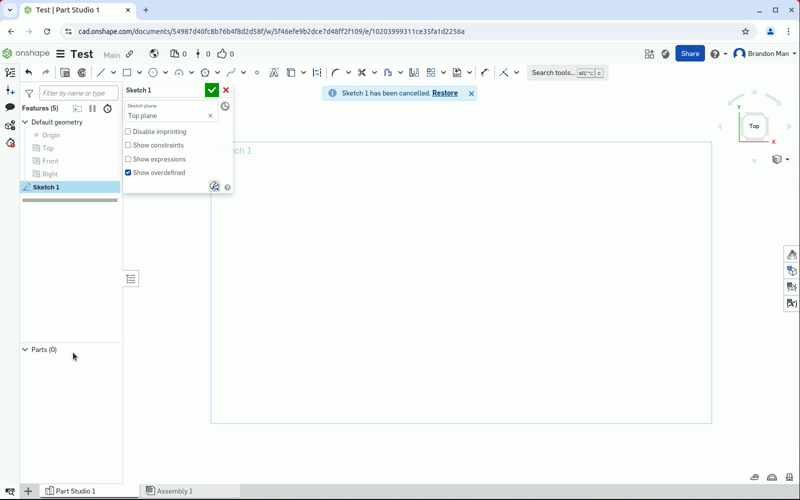
key(y)
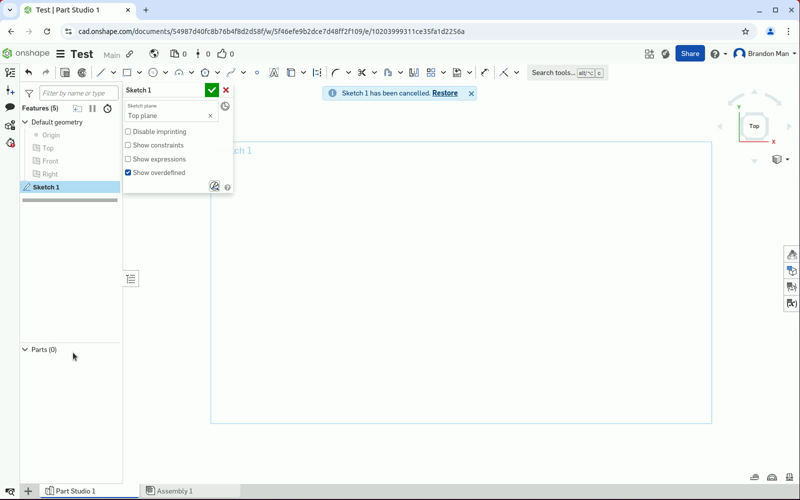
key(c)
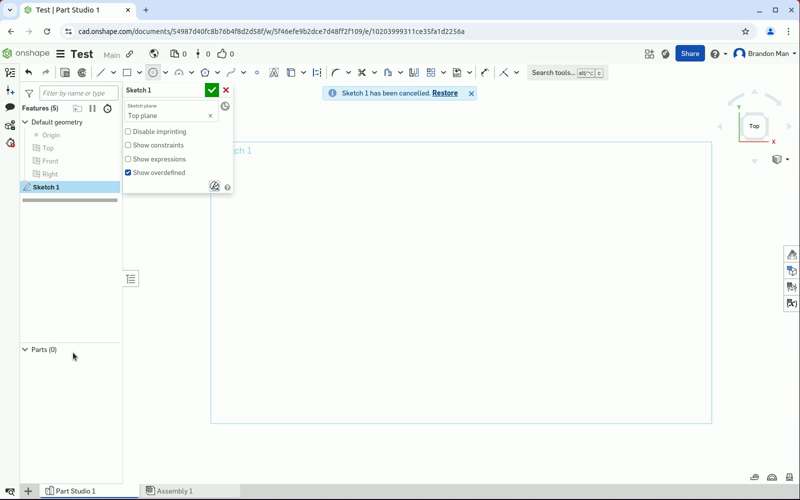
key_down(shift)
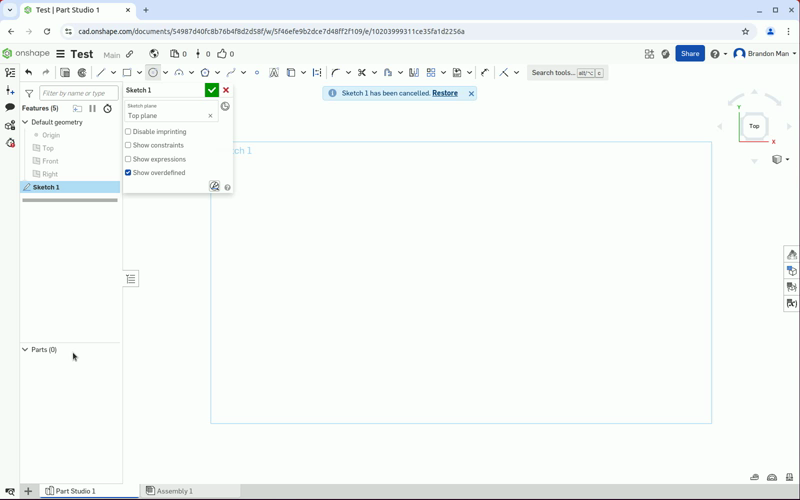
mouse_move(461, 282)
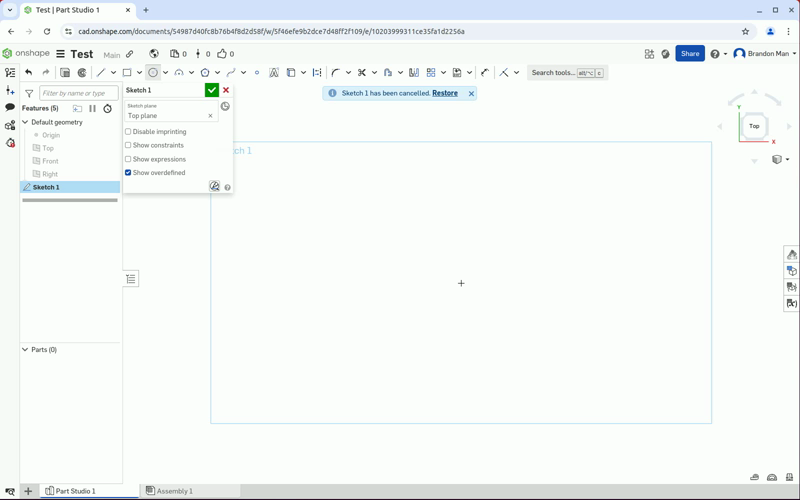
click(461, 282)
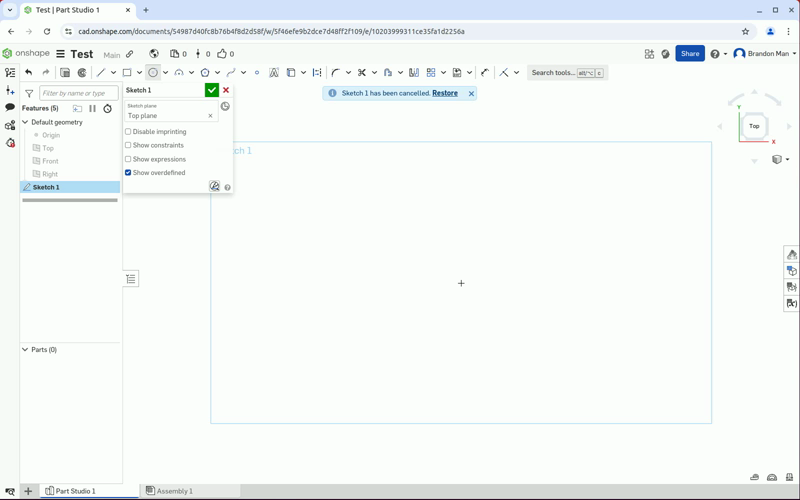
key_up(shift)
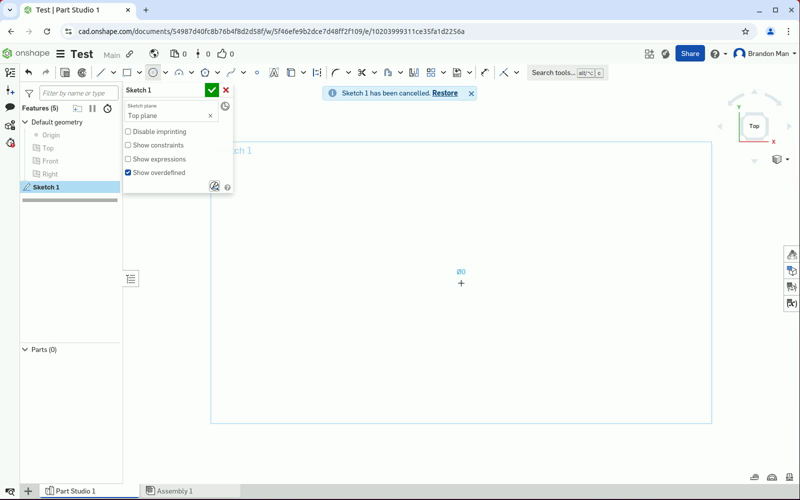
mouse_move(574, 282)
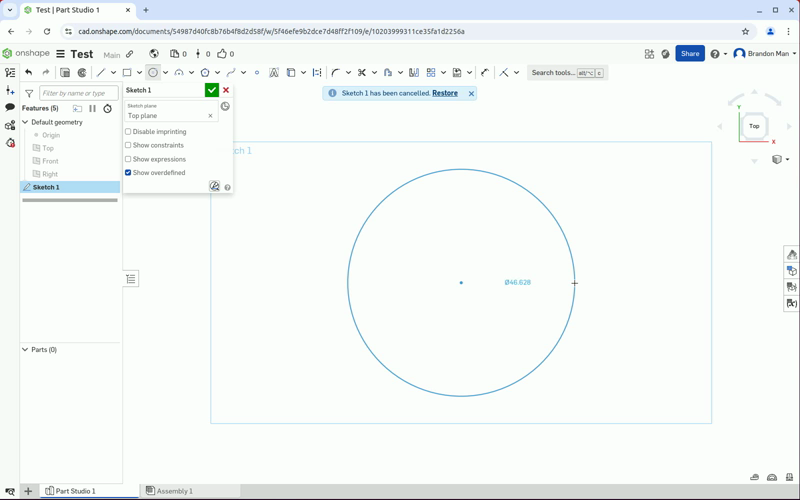
click(574, 282)
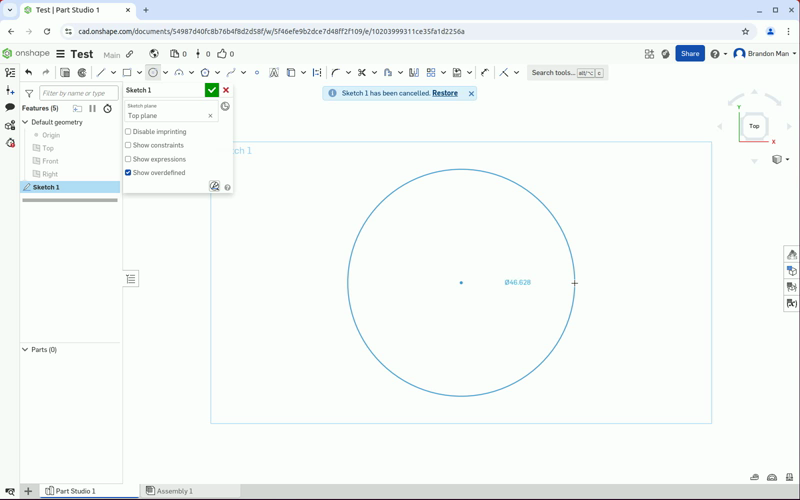
key(esc)
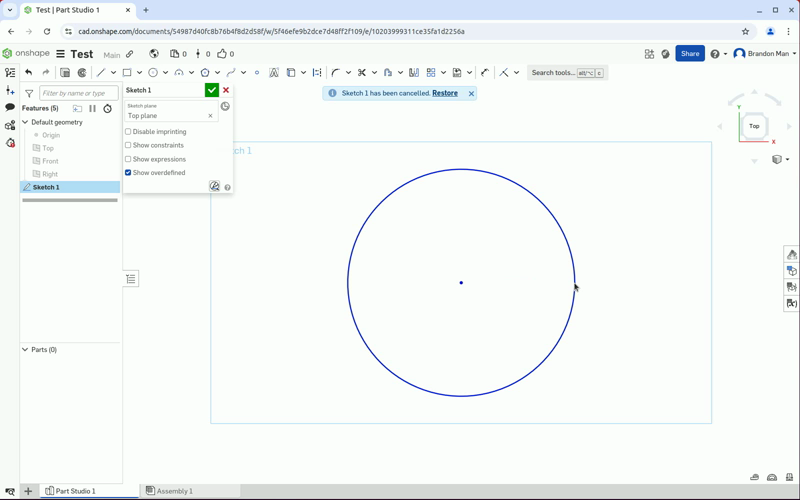
key(c)
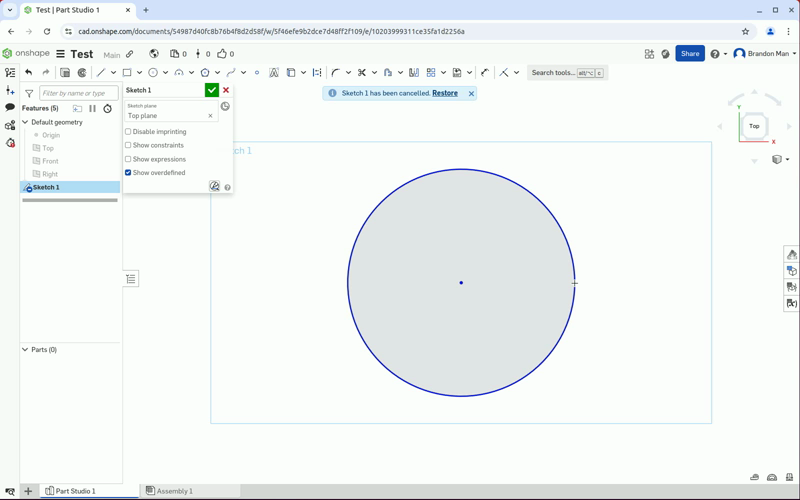
key_down(shift)
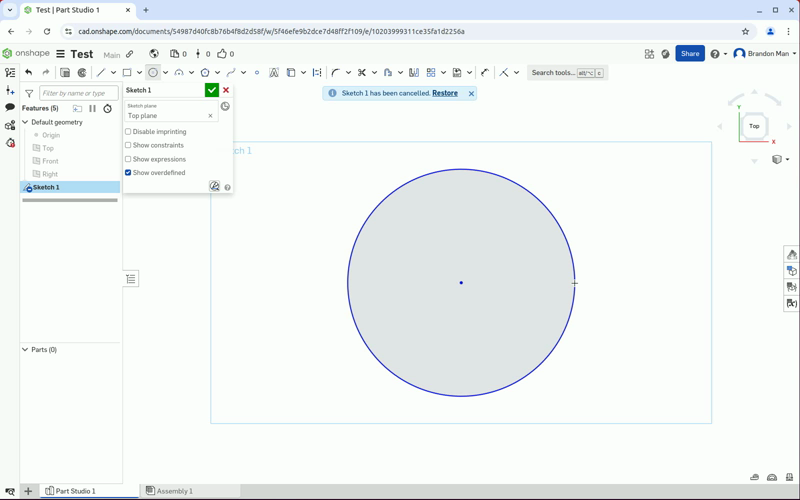
mouse_move(461, 282)
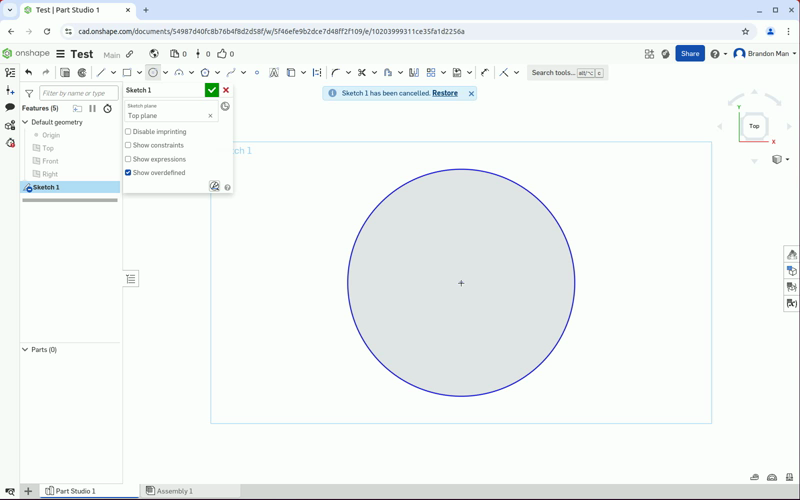
click(461, 282)
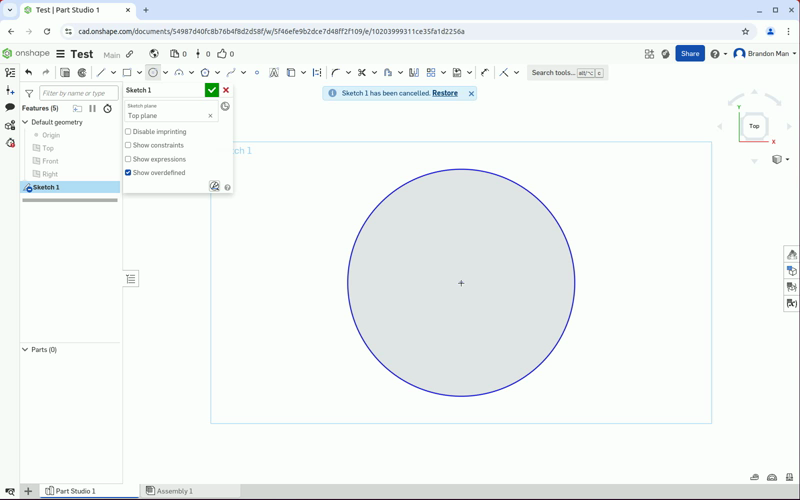
key_up(shift)
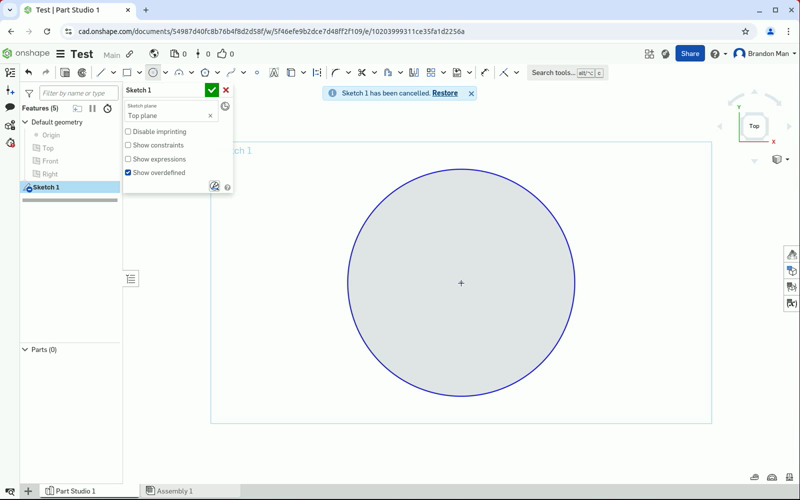
mouse_move(565, 282)
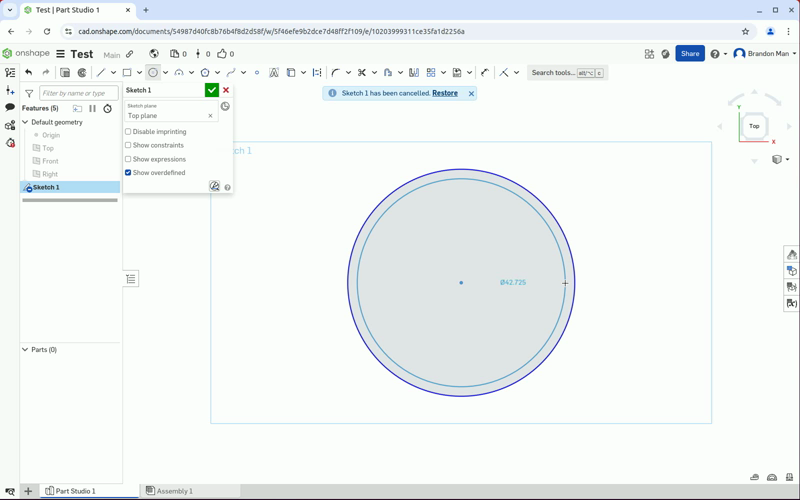
click(565, 282)
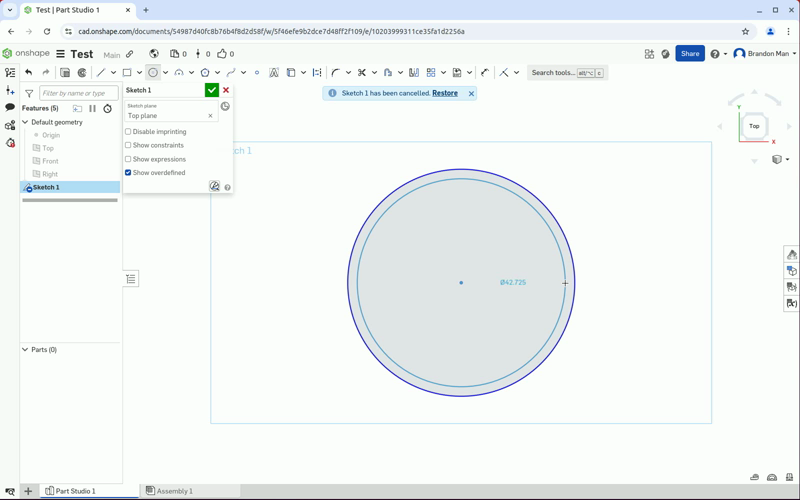
key(esc)
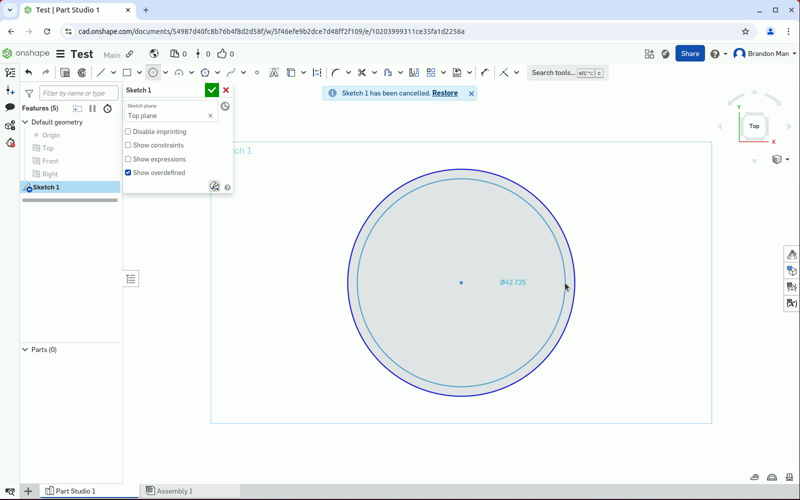
mouse_move(498, 385)
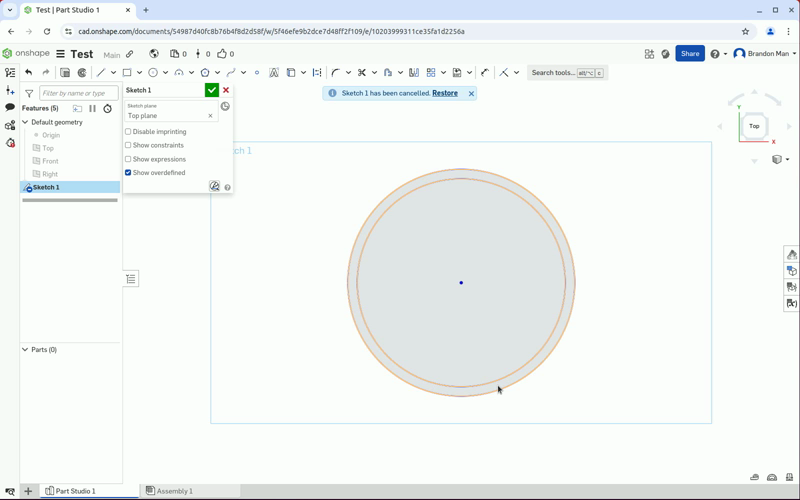
click(498, 385)
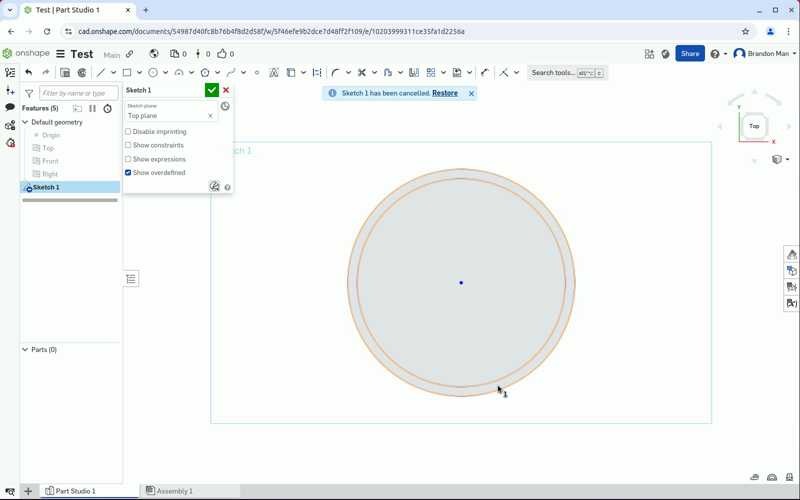
mouse_move(73, 352)
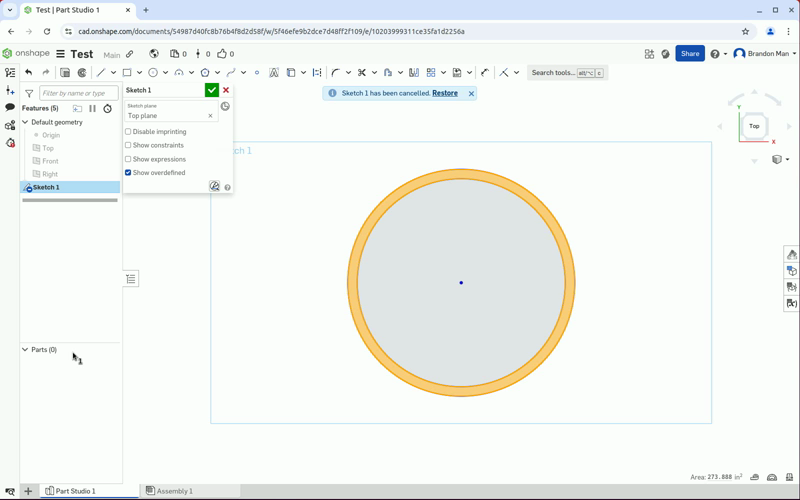
key(shift+y)
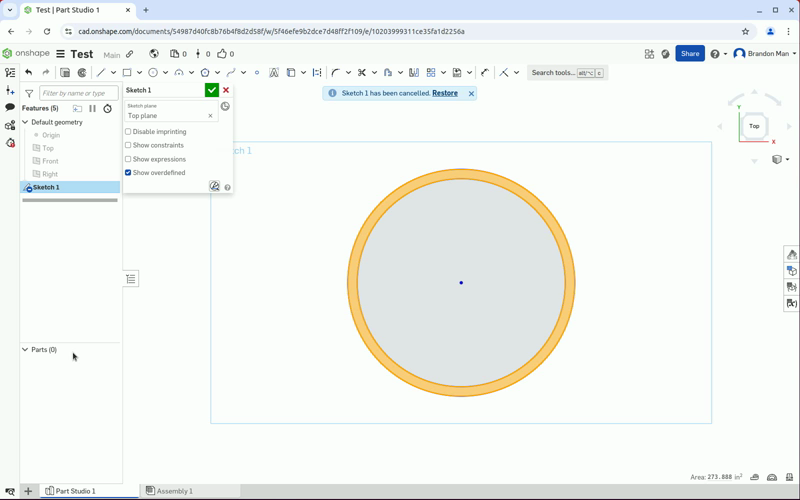
key(shift+e)
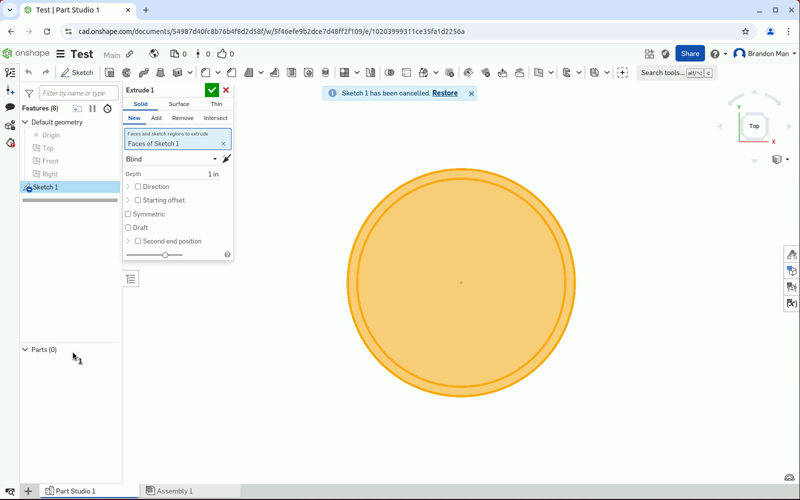
mouse_move(143, 106)
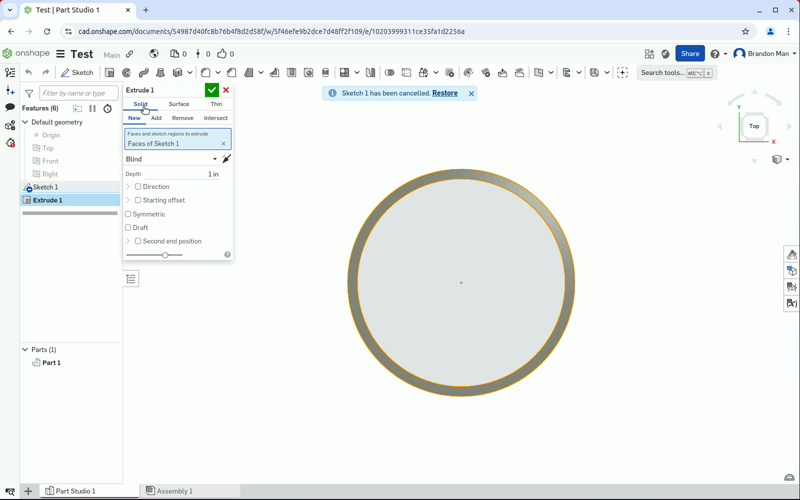
click(143, 106)
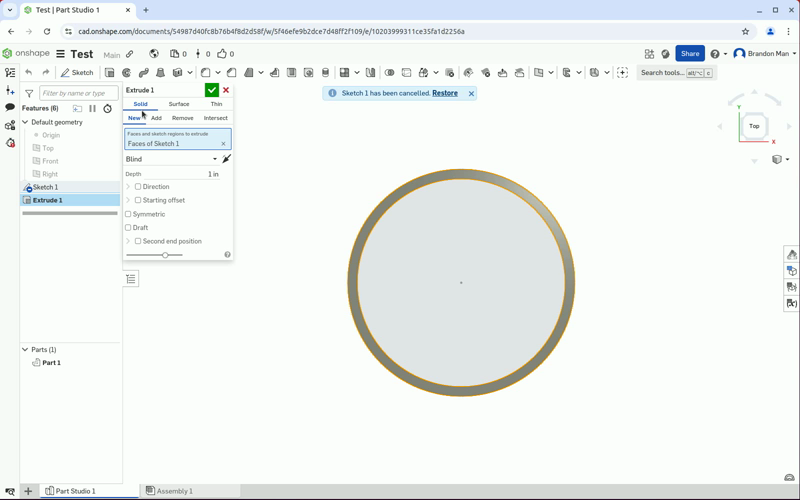
mouse_move(137, 120)
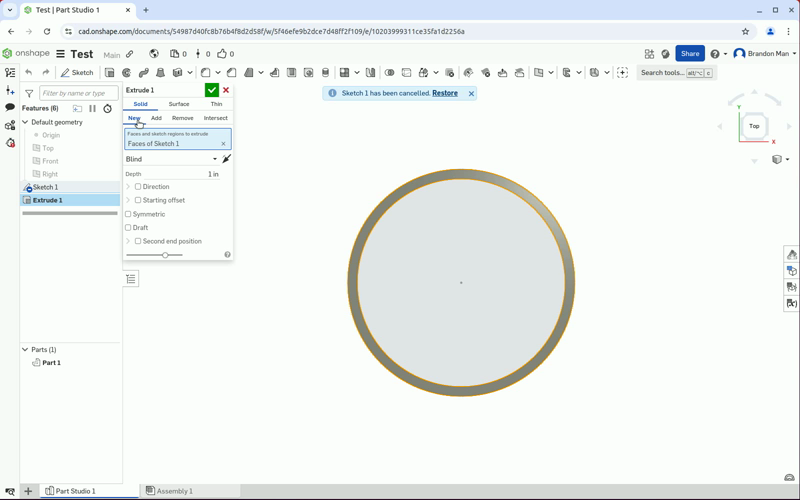
click(137, 120)
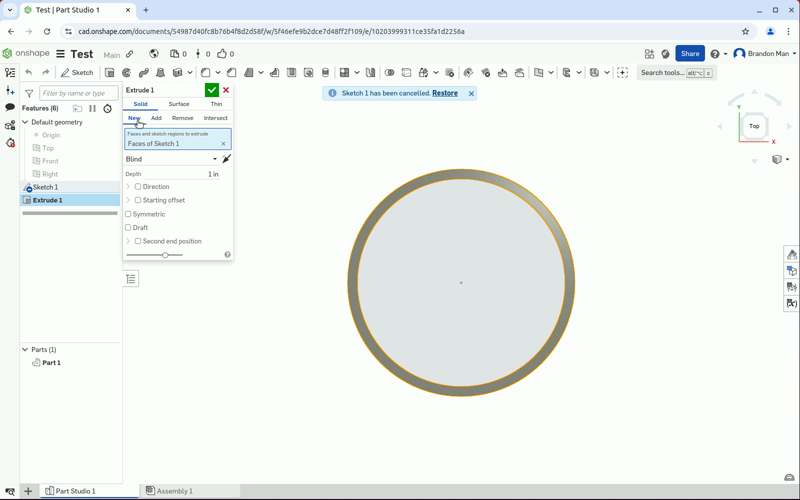
key(tab, 4)
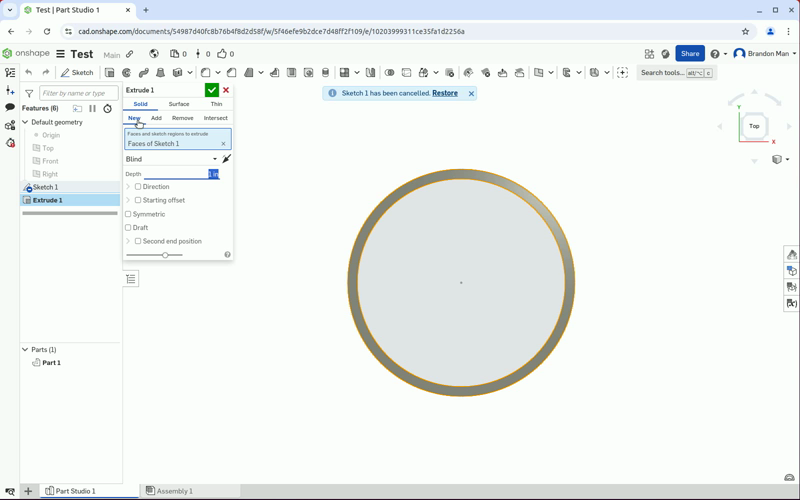
text(2.407)
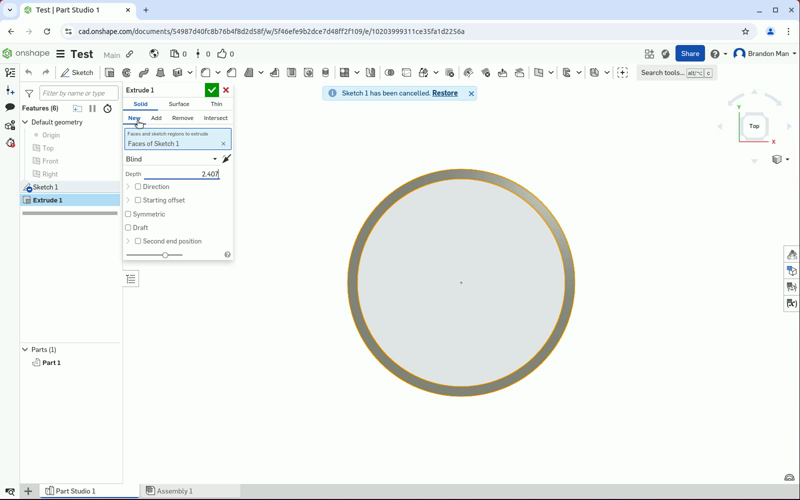
key(enter)
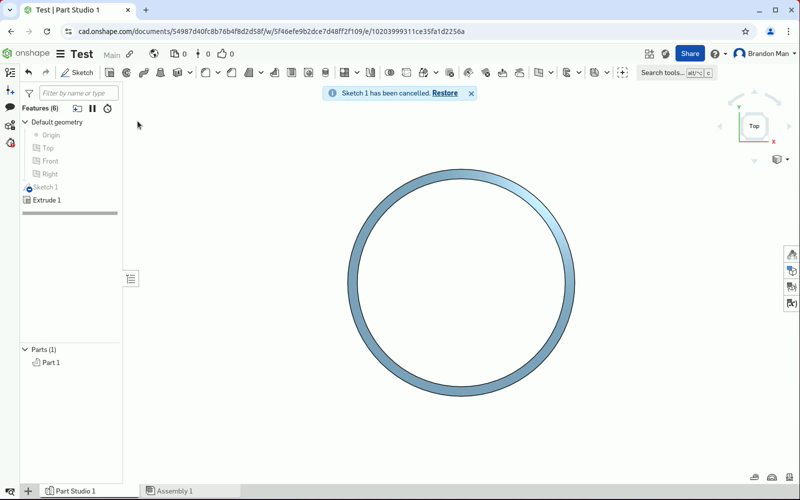
key(shift+h)
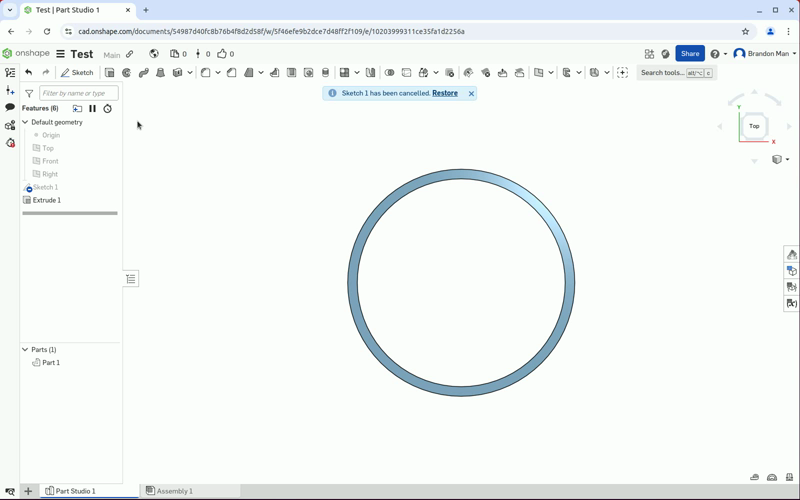
key(shift+h)
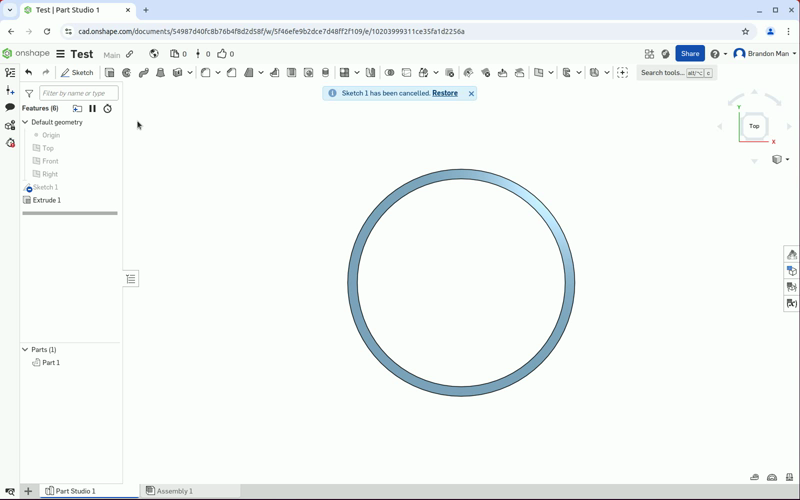
mouse_move(73, 189)
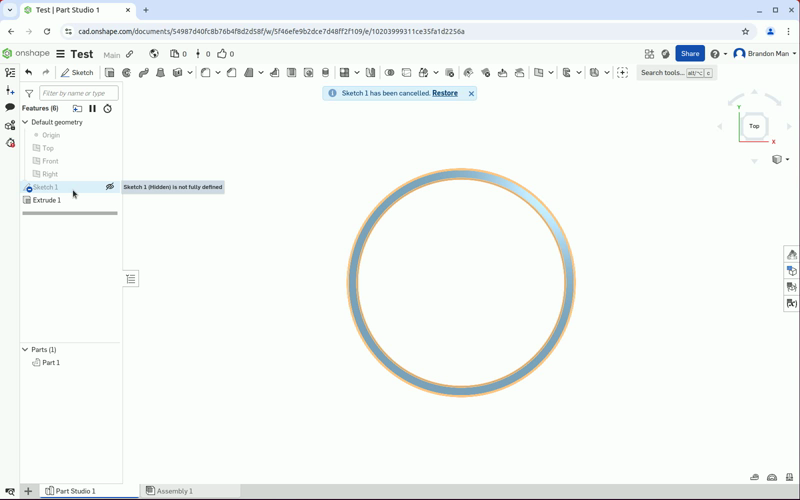
click(73, 189)
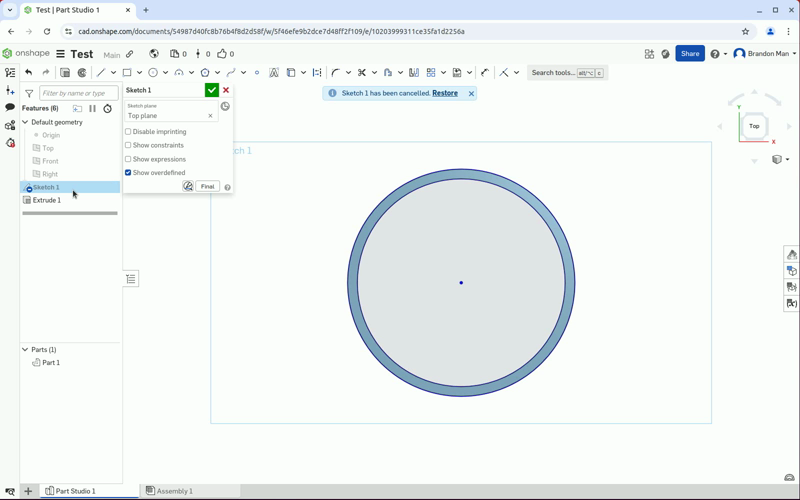
mouse_move(229, 92)
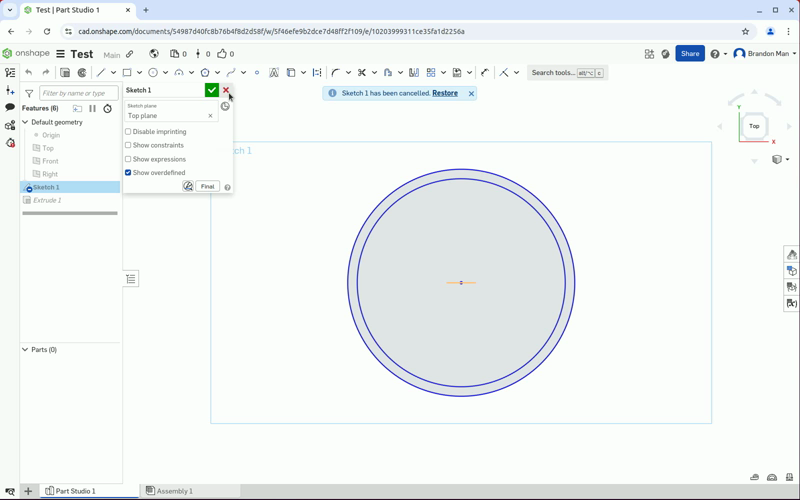
click(229, 92)
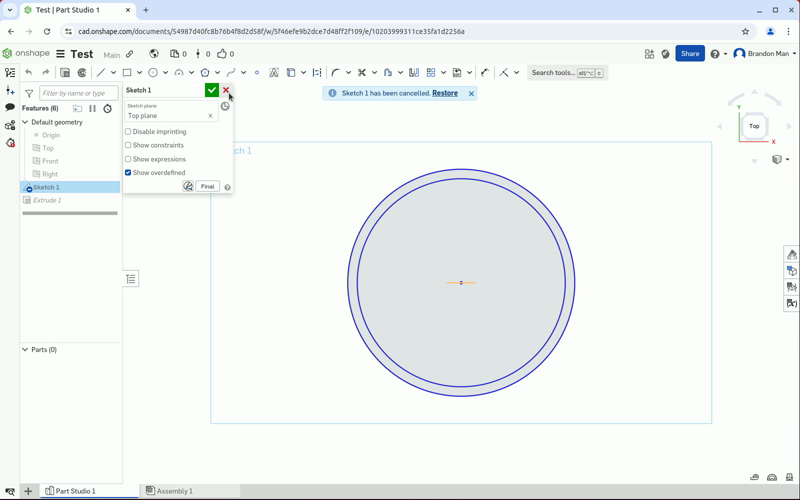
key(shift+s)
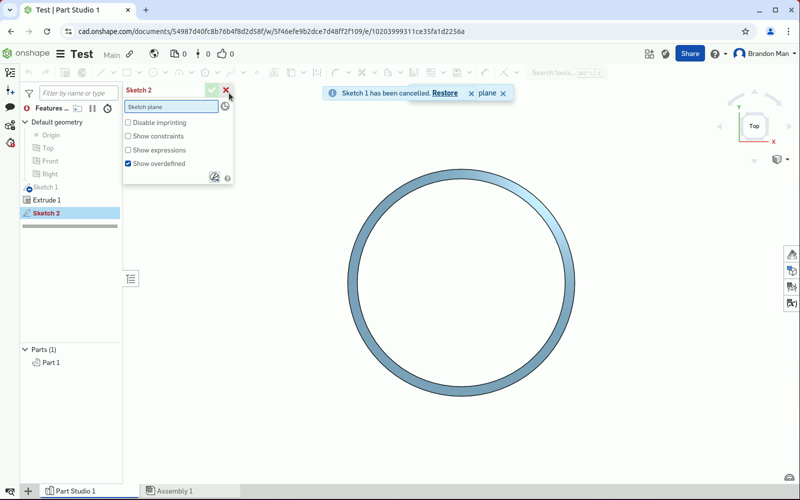
mouse_move(73, 150)
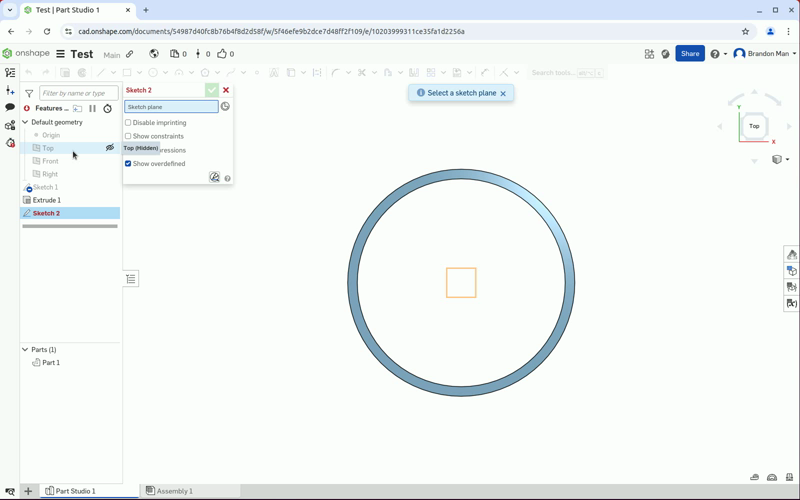
click(73, 150)
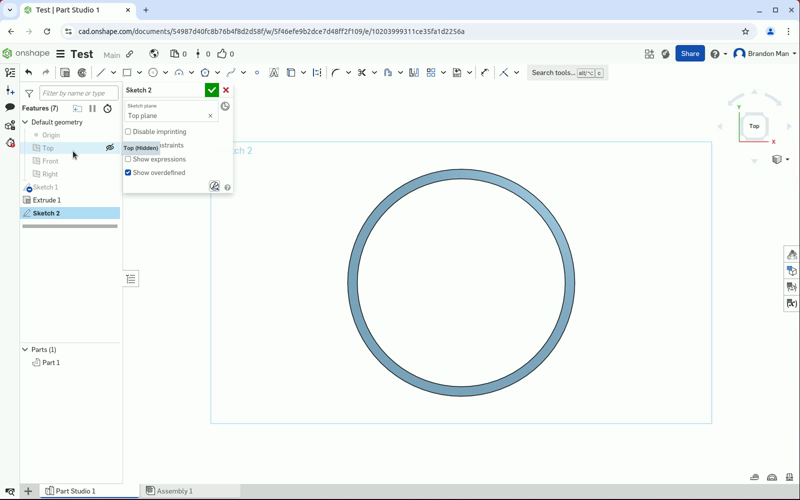
mouse_move(73, 352)
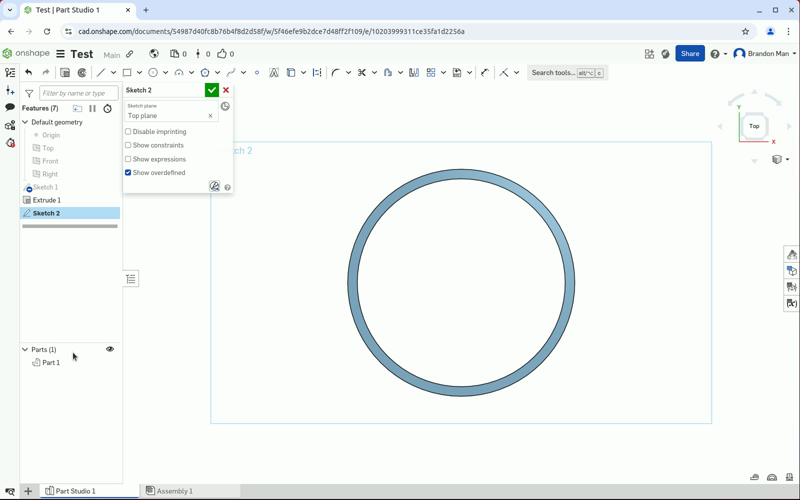
key(y)
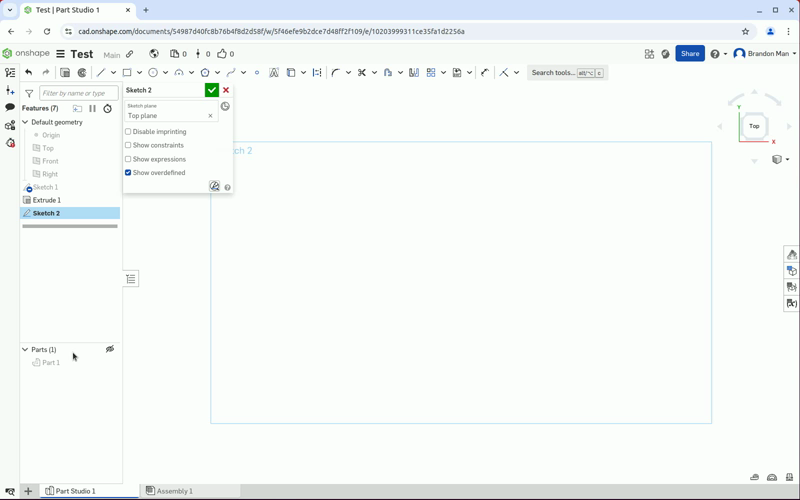
key(c)
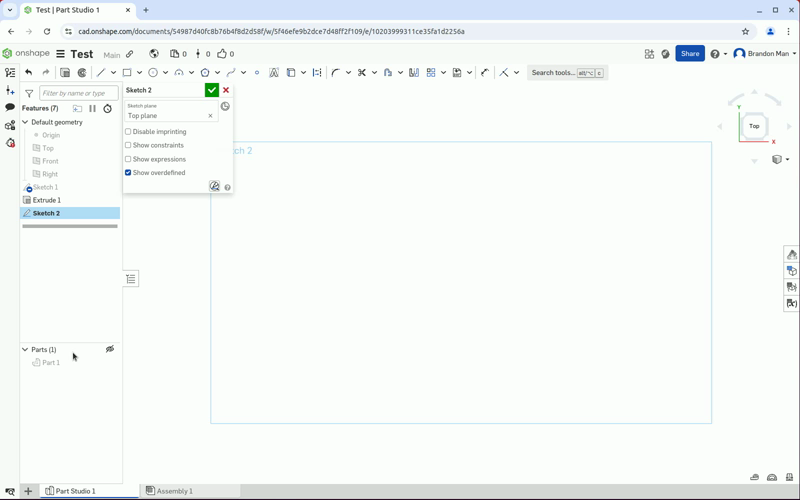
key_down(shift)
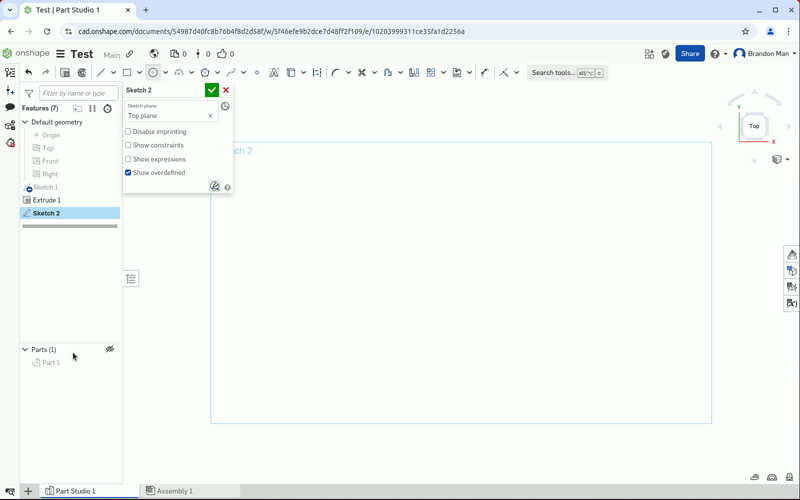
mouse_move(461, 282)
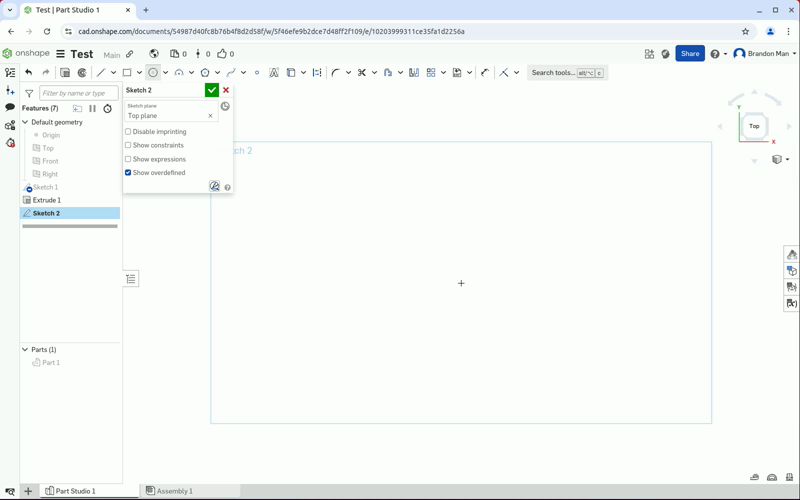
click(461, 282)
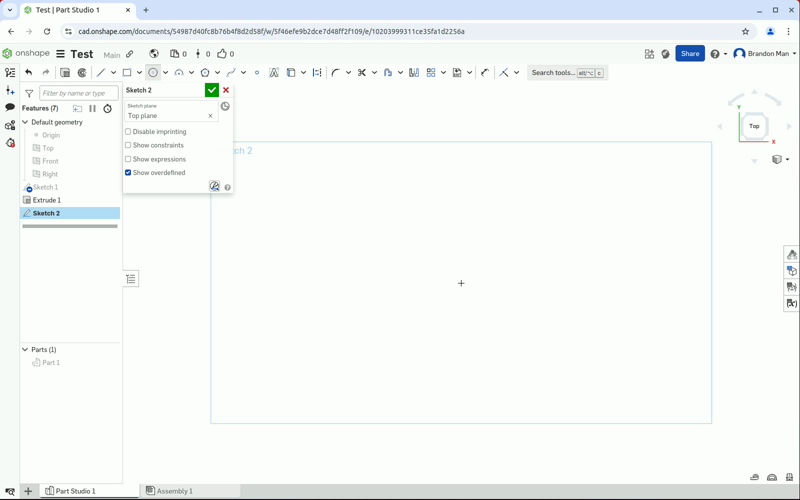
key_up(shift)
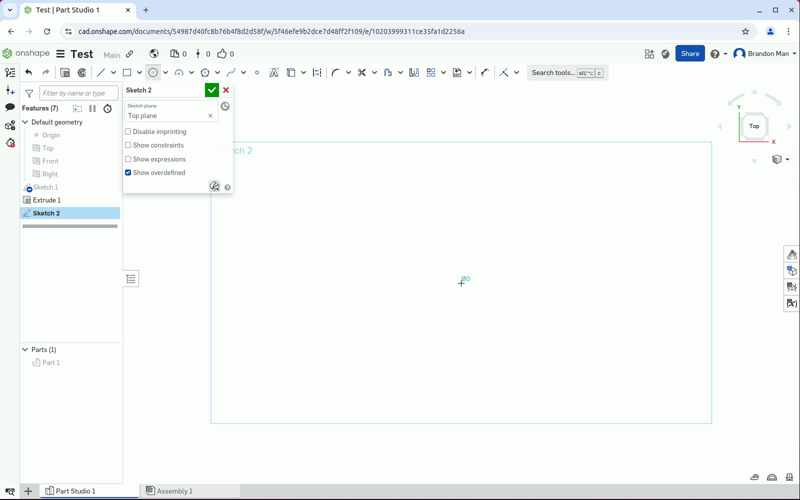
mouse_move(564, 282)
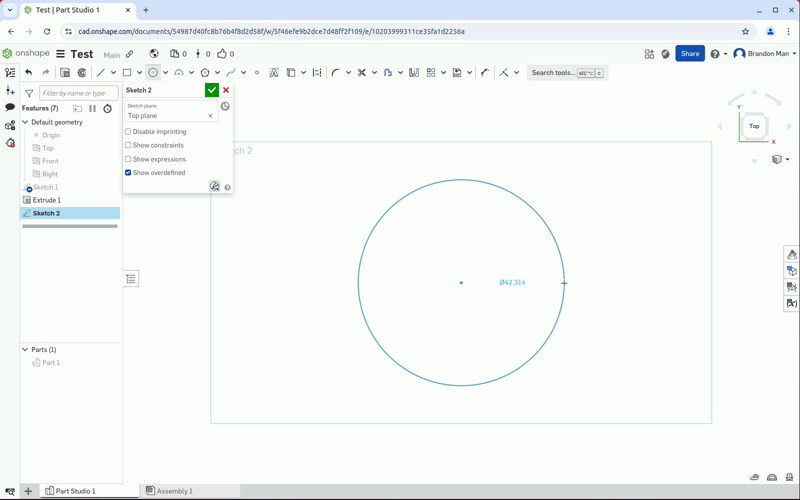
click(564, 282)
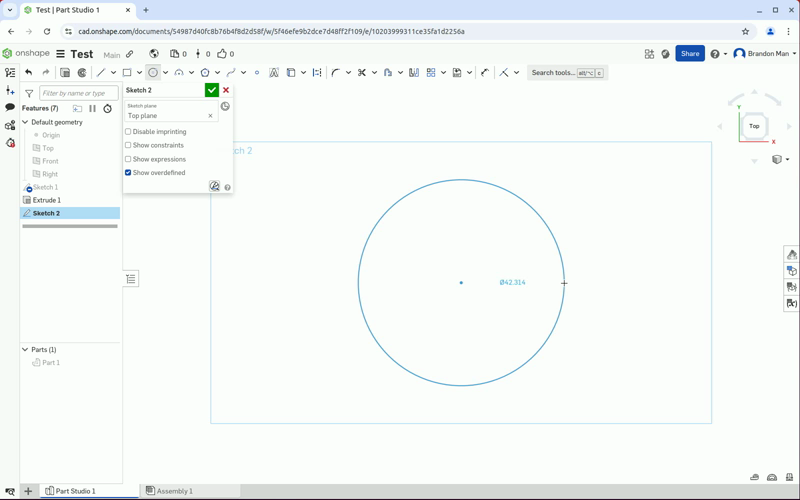
key(esc)
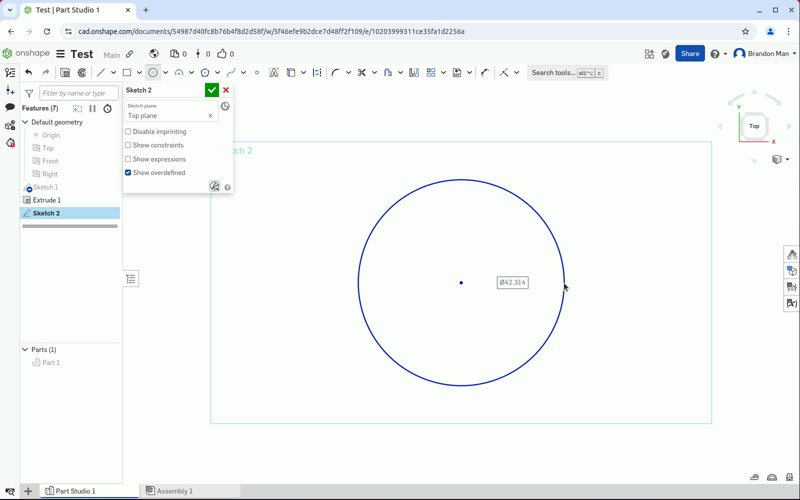
mouse_move(480, 360)
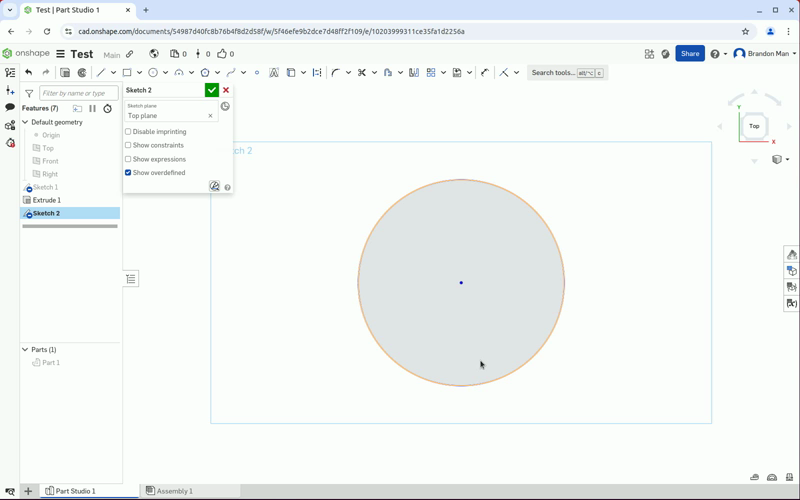
click(480, 360)
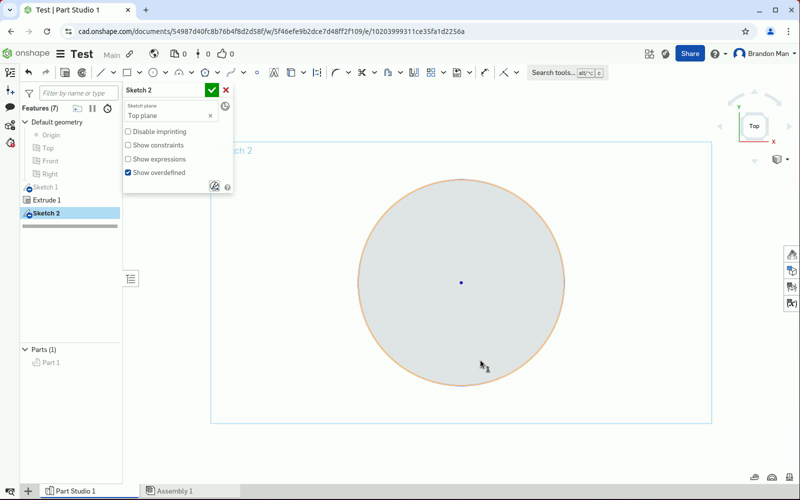
mouse_move(73, 352)
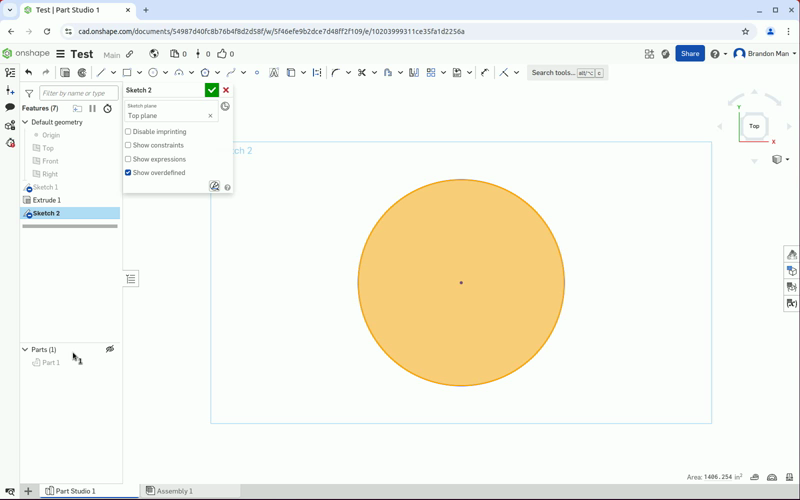
key(shift+y)
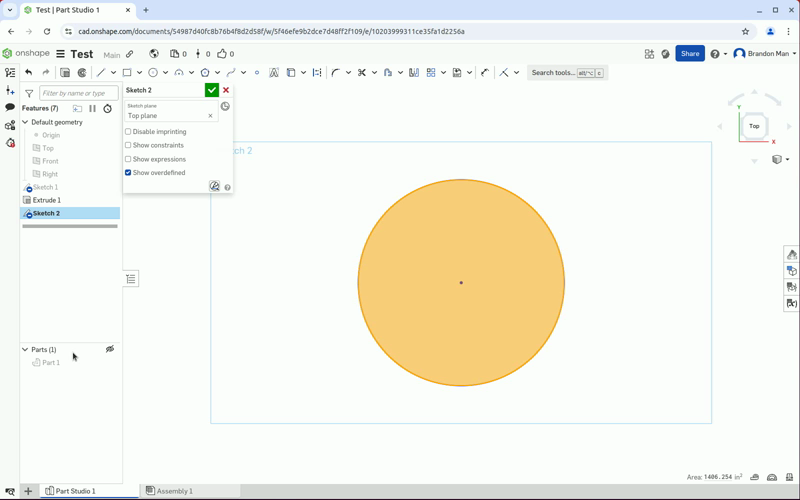
key(shift+e)
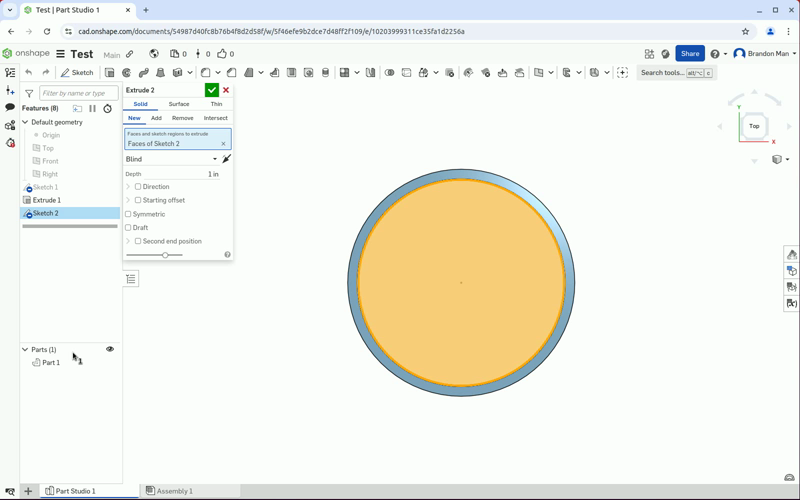
mouse_move(143, 106)
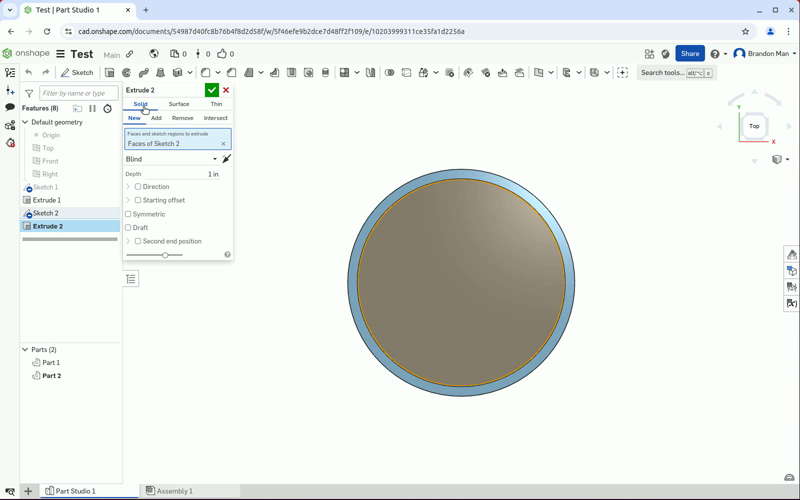
click(143, 106)
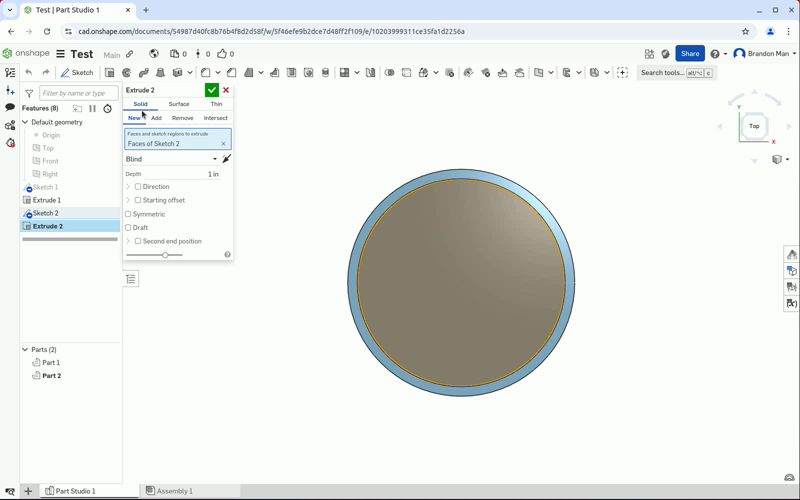
mouse_move(137, 120)
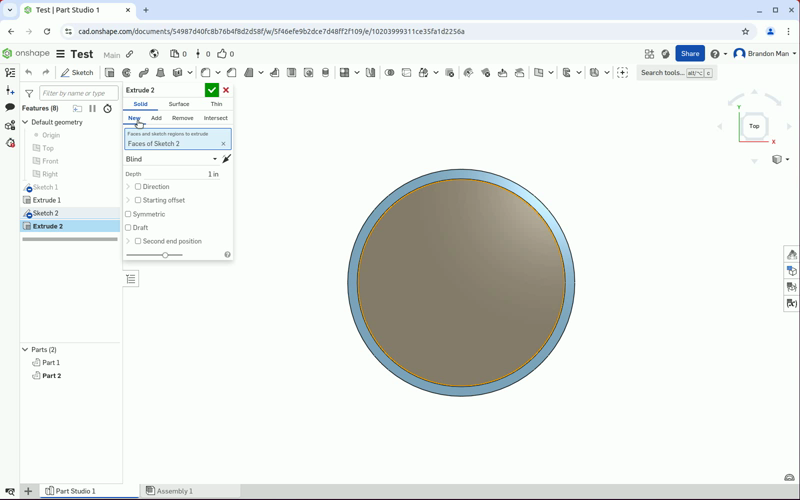
click(137, 120)
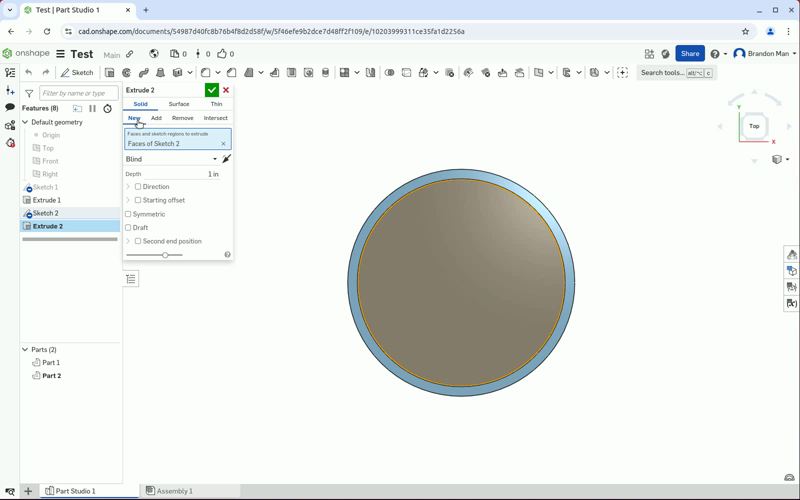
key(tab, 4)
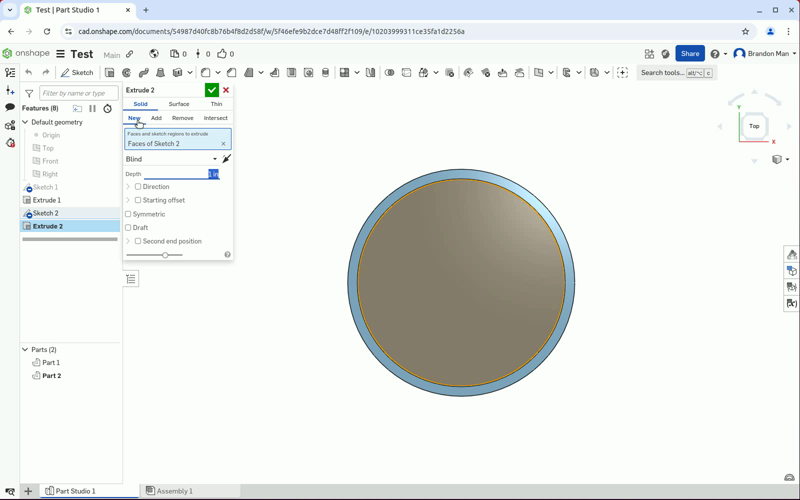
text(5.777)
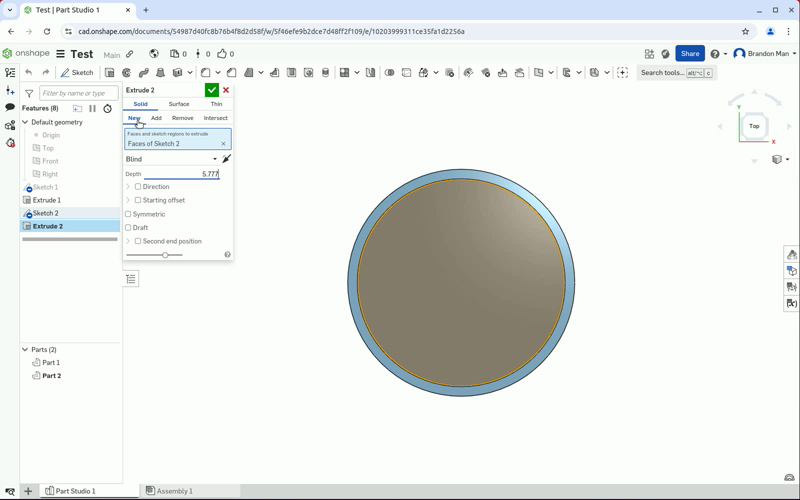
key(enter)
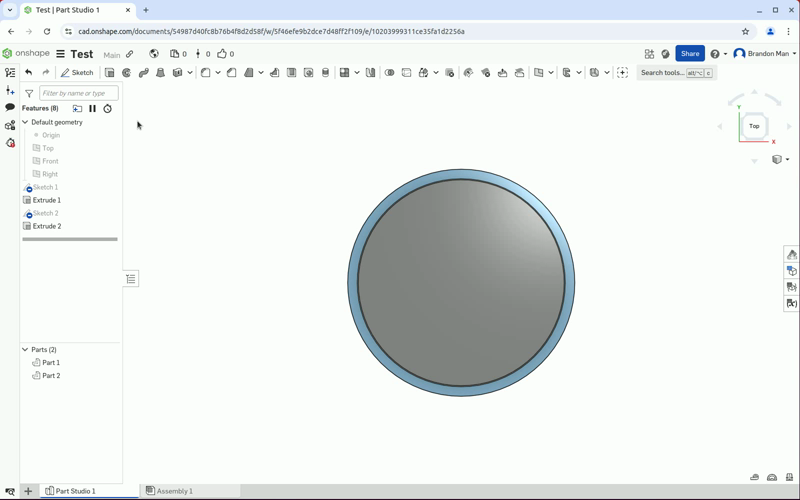
key(shift+h)
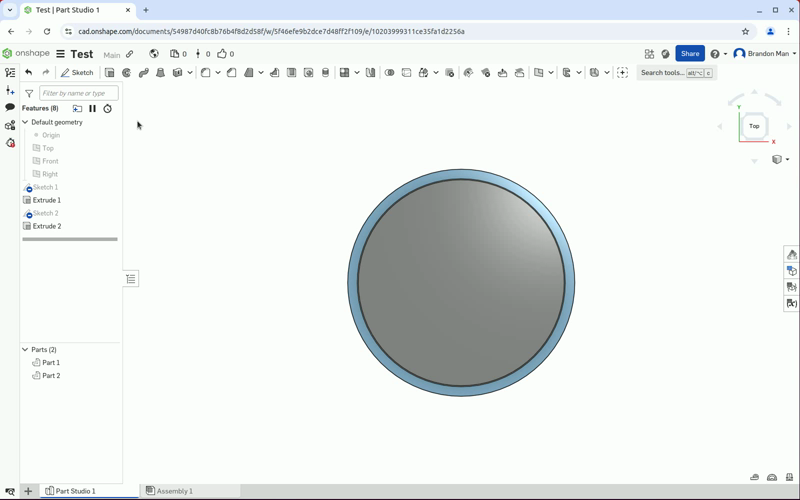
key(shift+h)
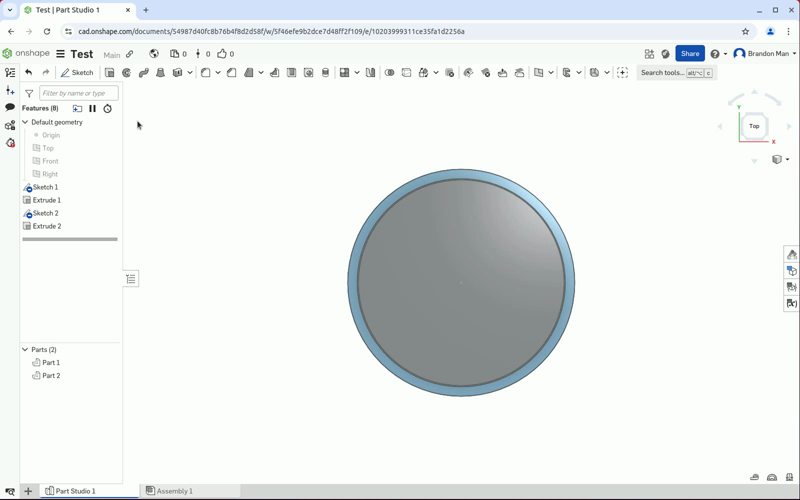
key(shift+7)
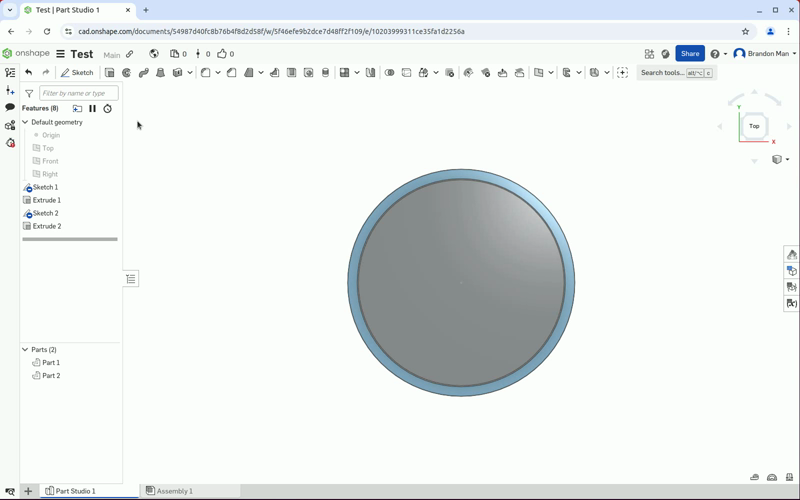
key(up, 3)
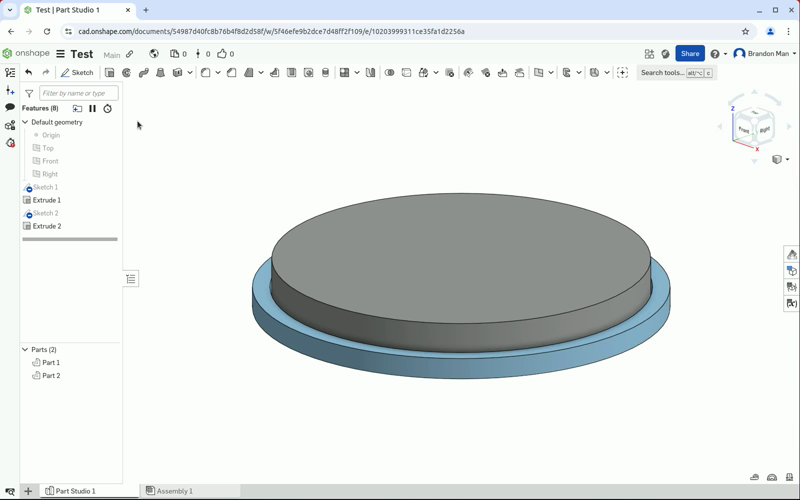
key(left, 3)
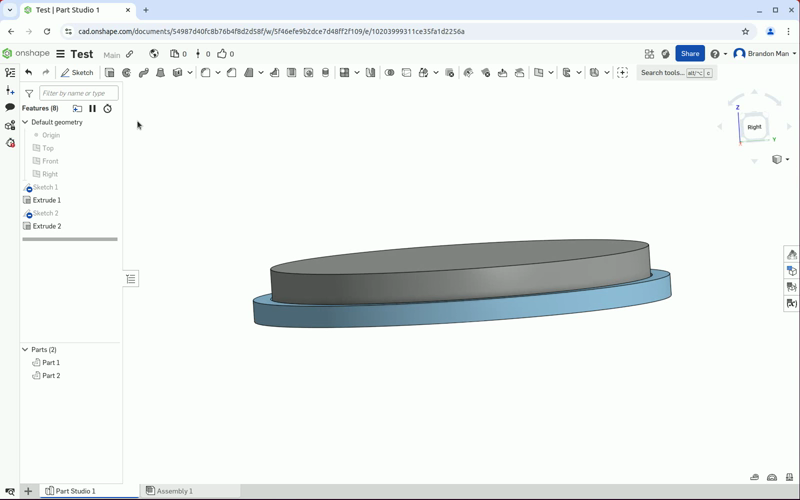
key(right, 3)
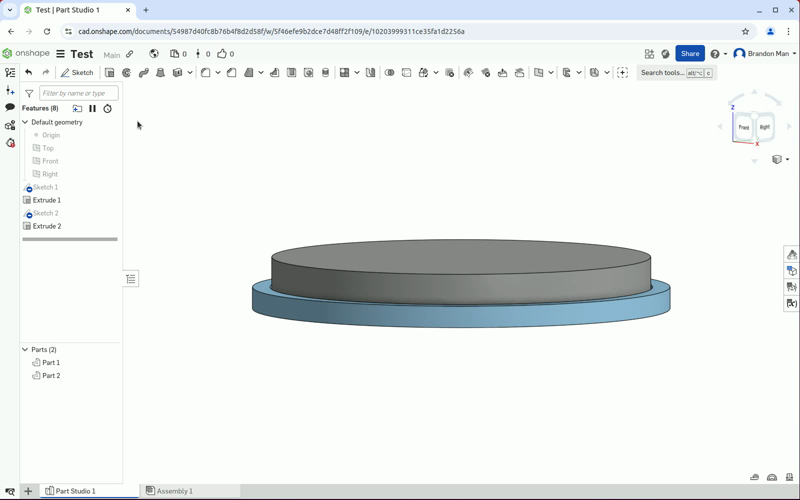
key(down, 3)
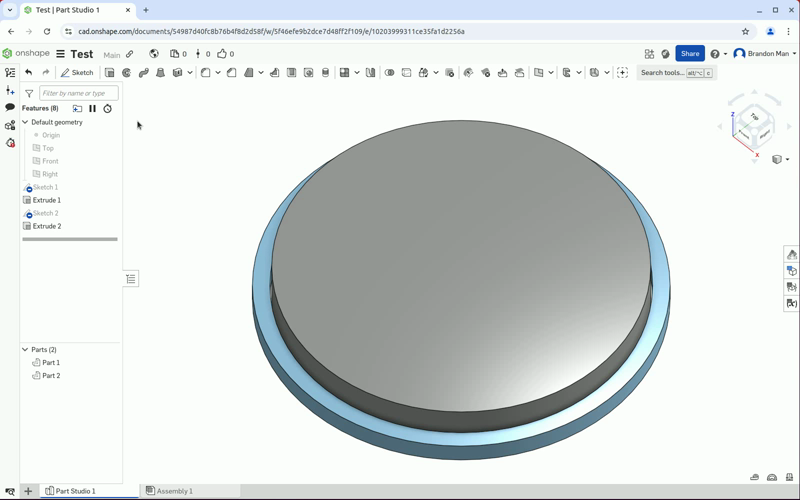
mouse_move(73, 189)
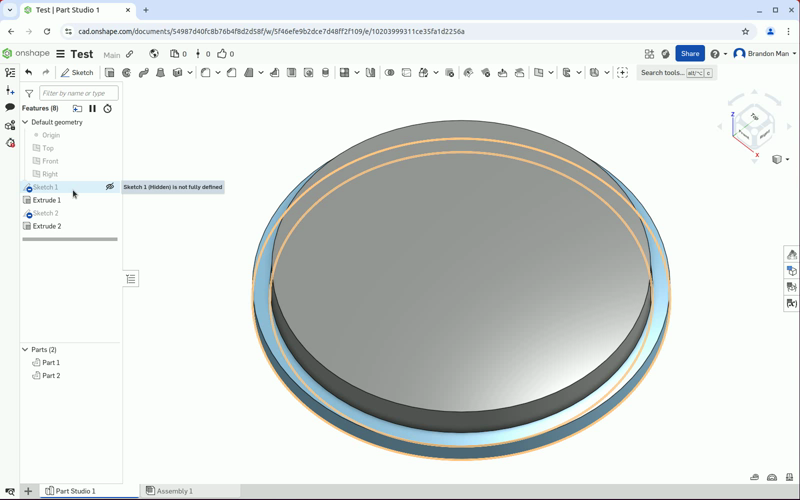
click(73, 189)